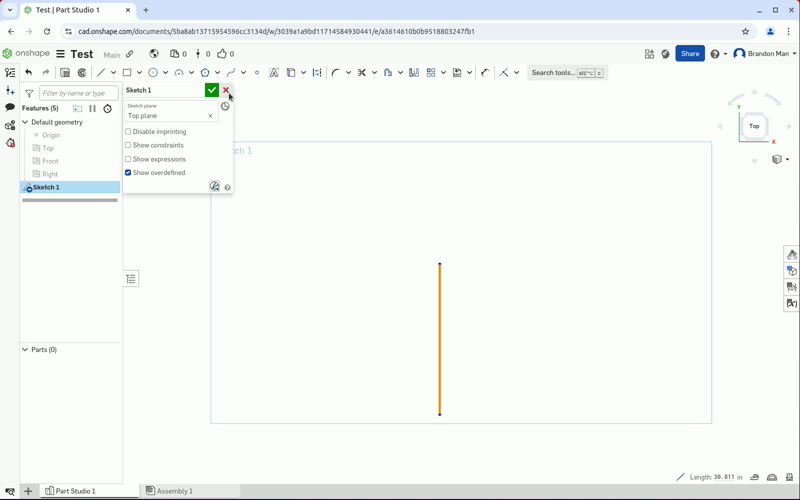
key(shift+h)
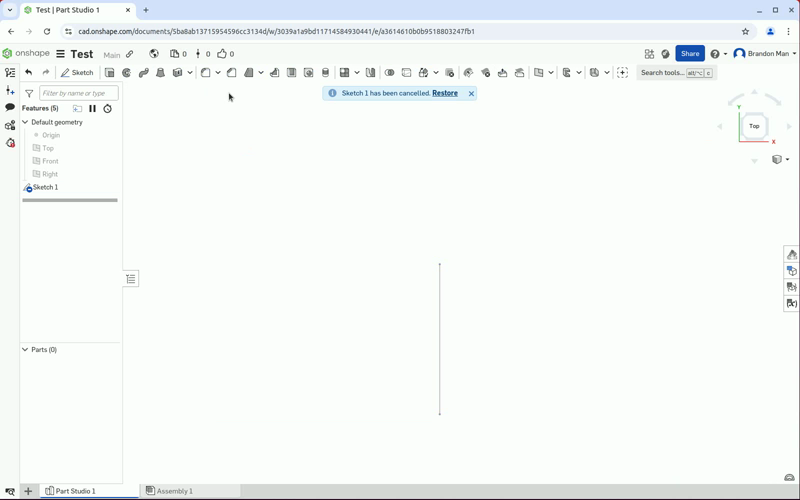
key(shift+s)
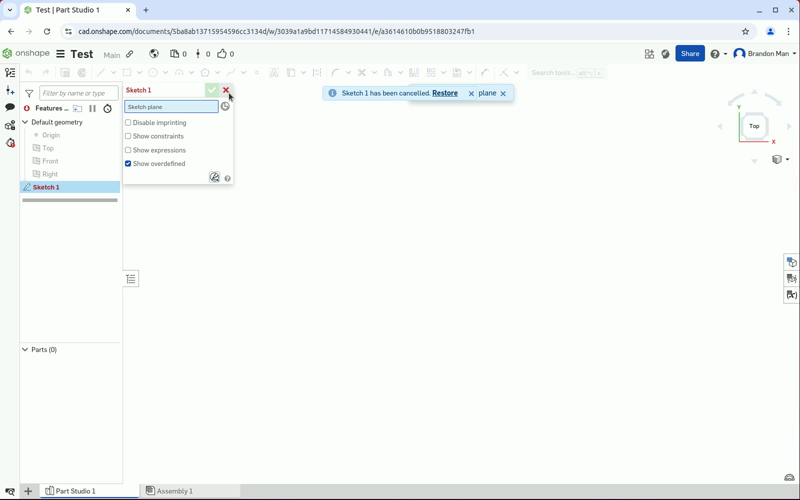
mouse_move(73, 150)
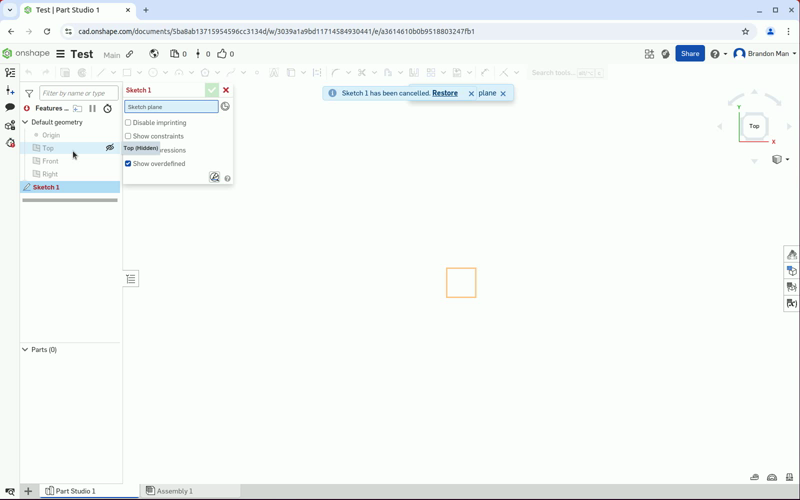
click(73, 150)
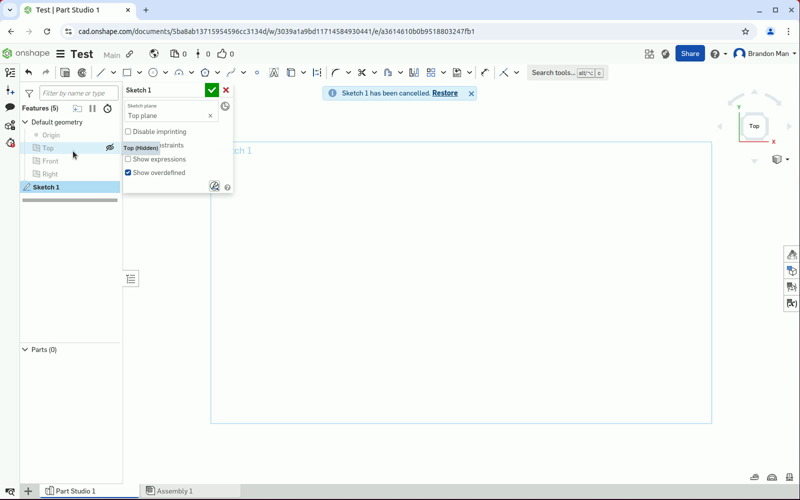
mouse_move(73, 352)
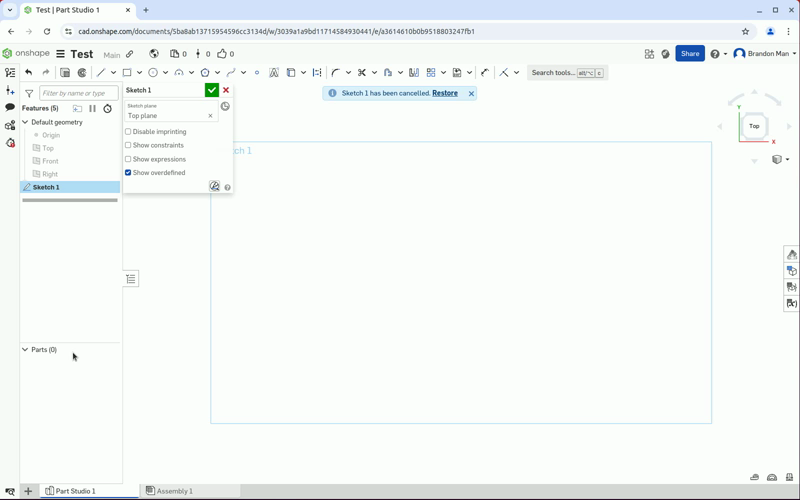
key(y)
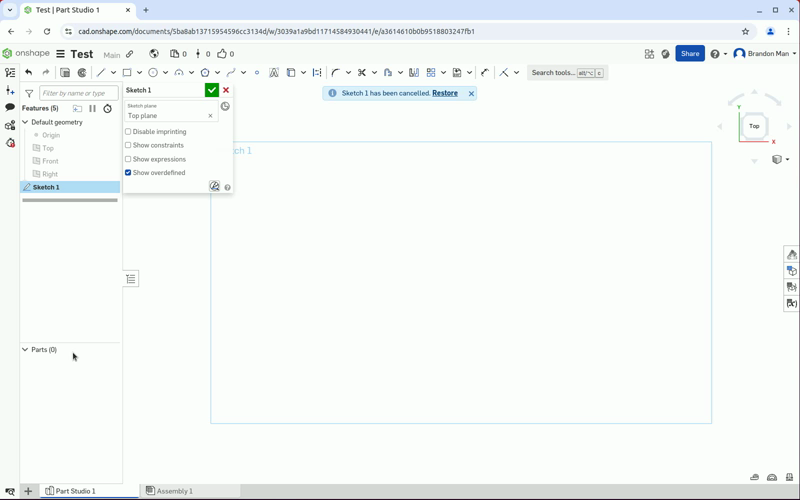
key(c)
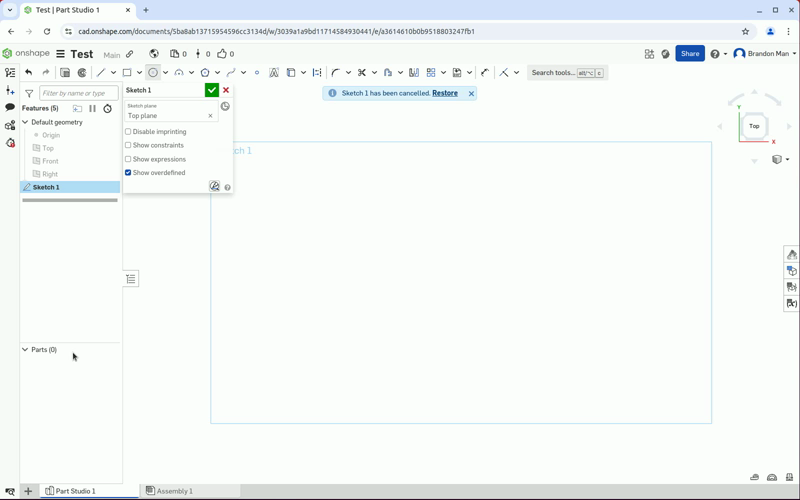
key_down(shift)
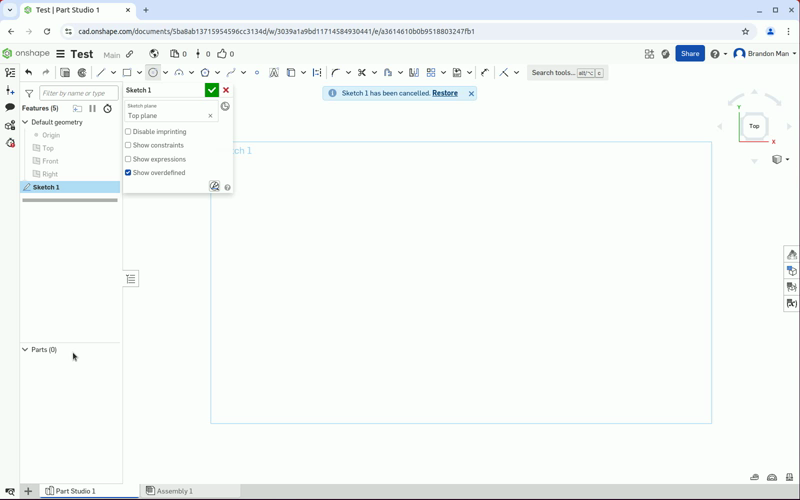
mouse_move(460, 282)
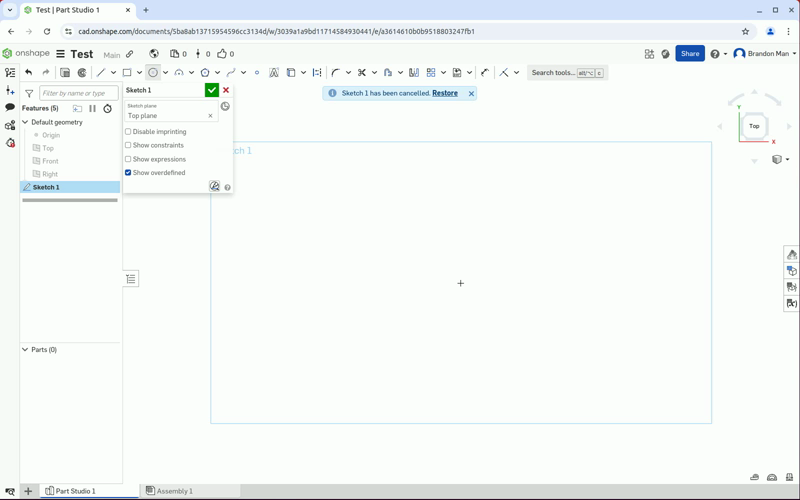
click(460, 282)
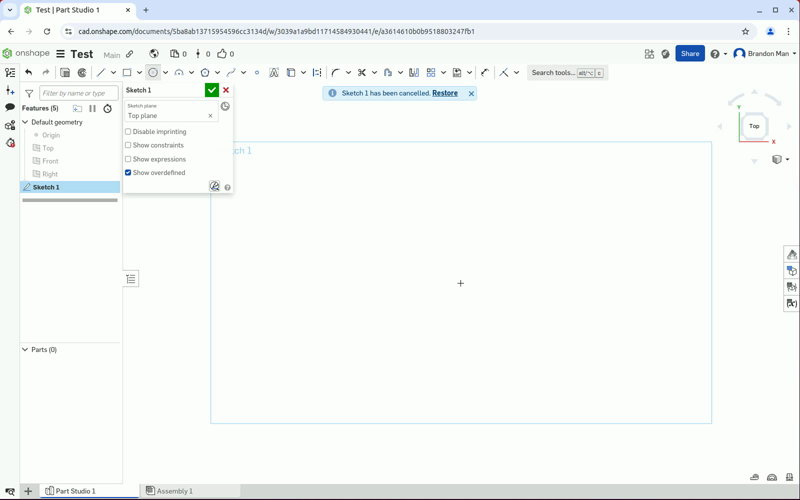
key_up(shift)
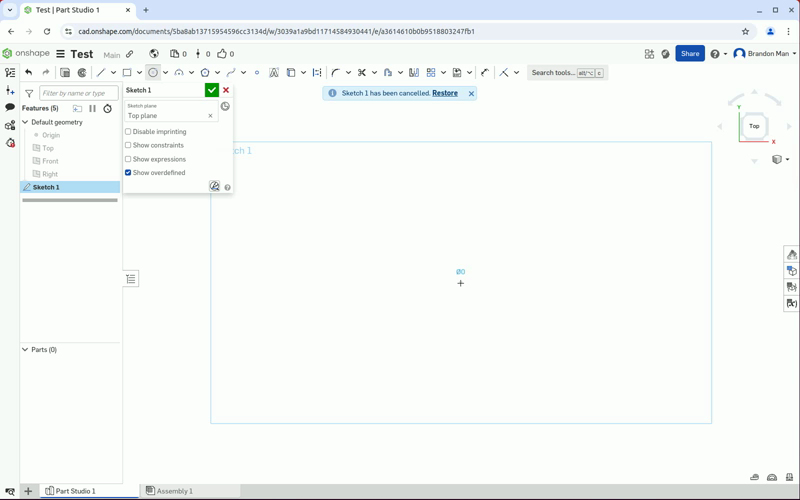
mouse_move(561, 282)
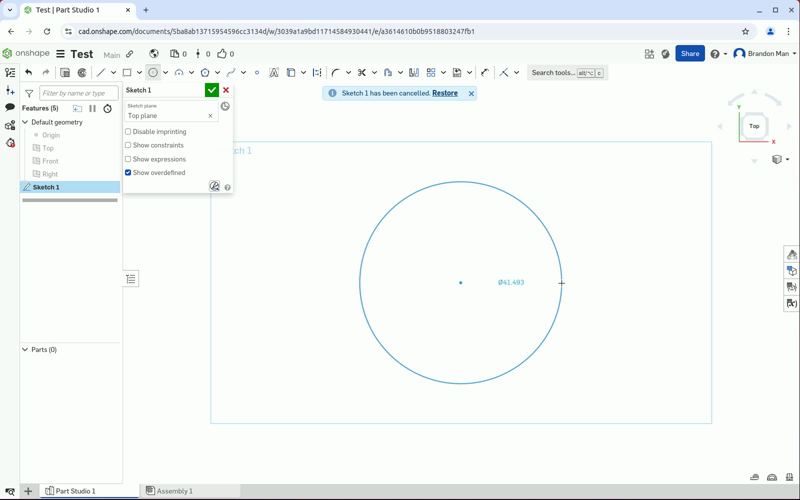
click(561, 282)
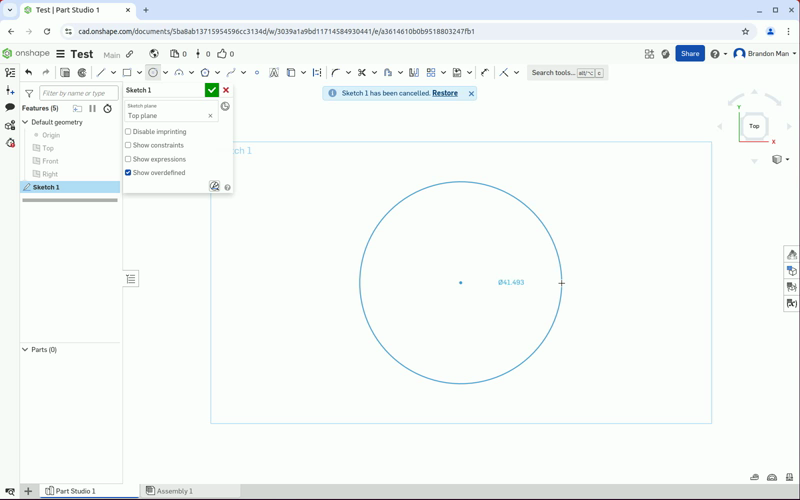
key(esc)
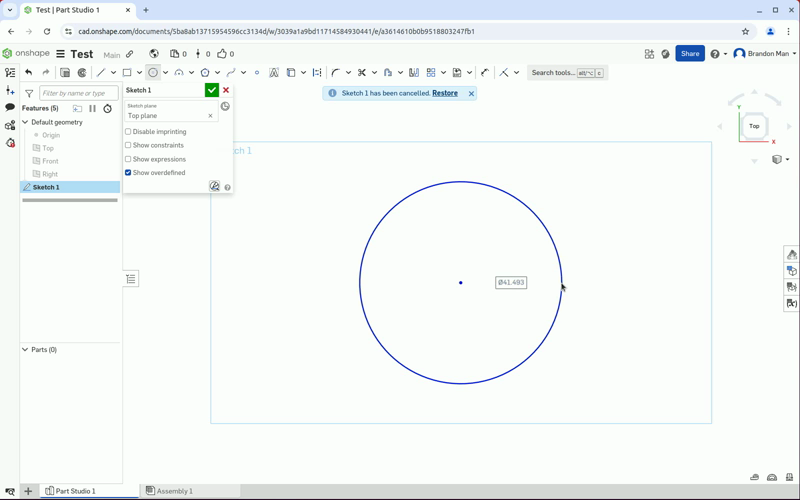
mouse_move(524, 271)
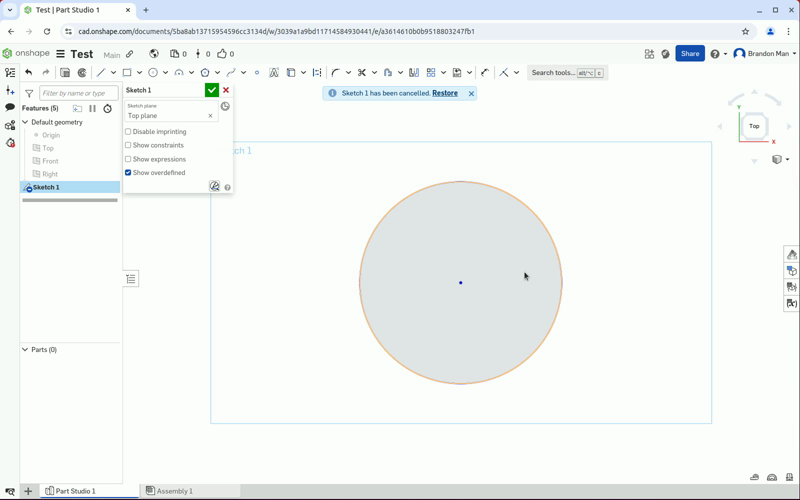
click(524, 271)
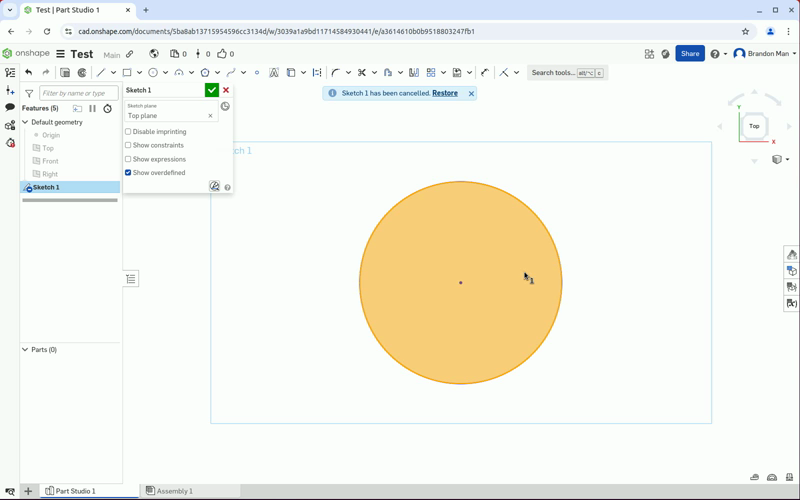
mouse_move(73, 352)
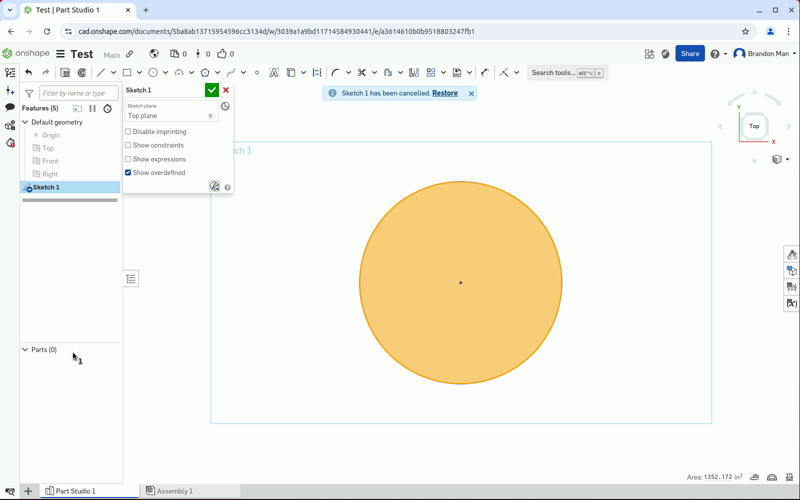
key(shift+y)
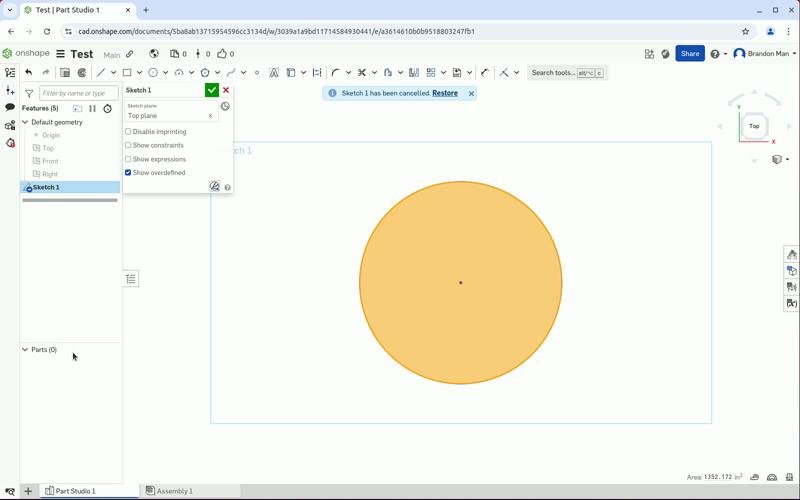
key(shift+e)
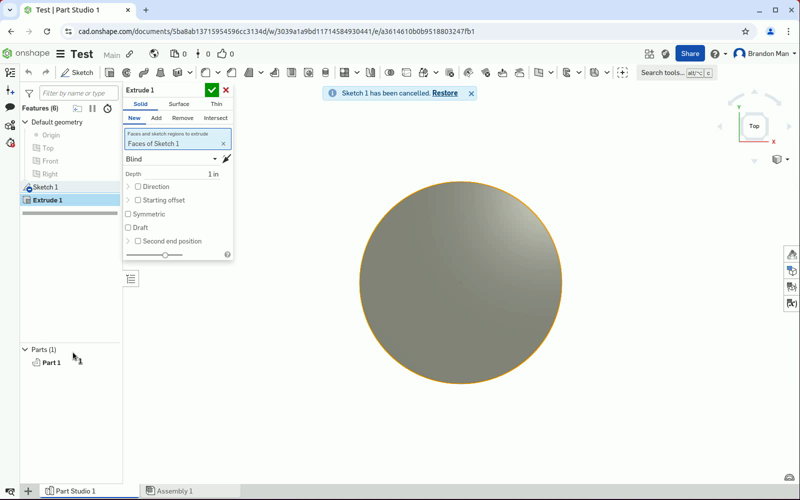
mouse_move(143, 106)
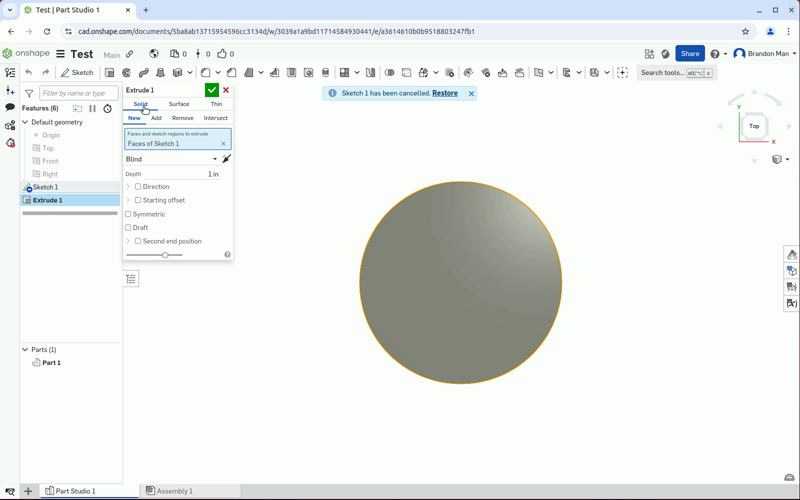
click(143, 106)
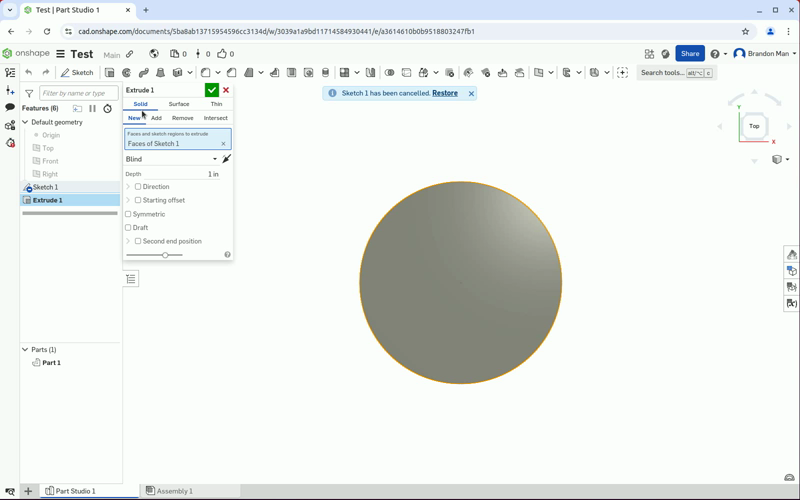
mouse_move(137, 120)
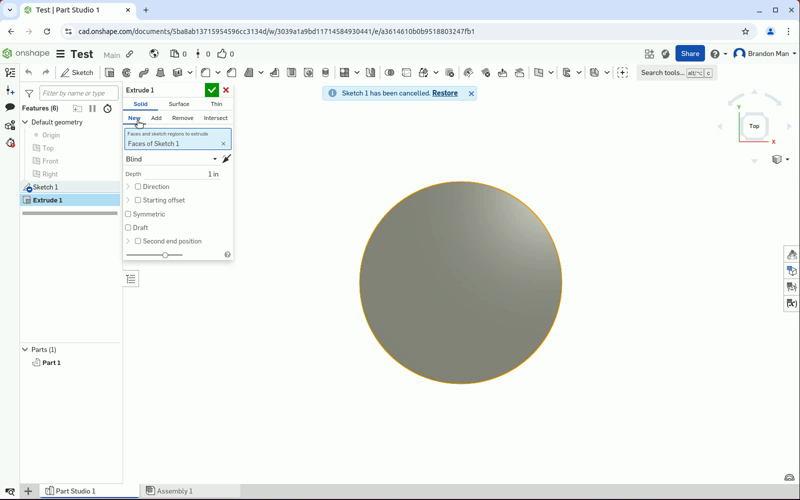
click(137, 120)
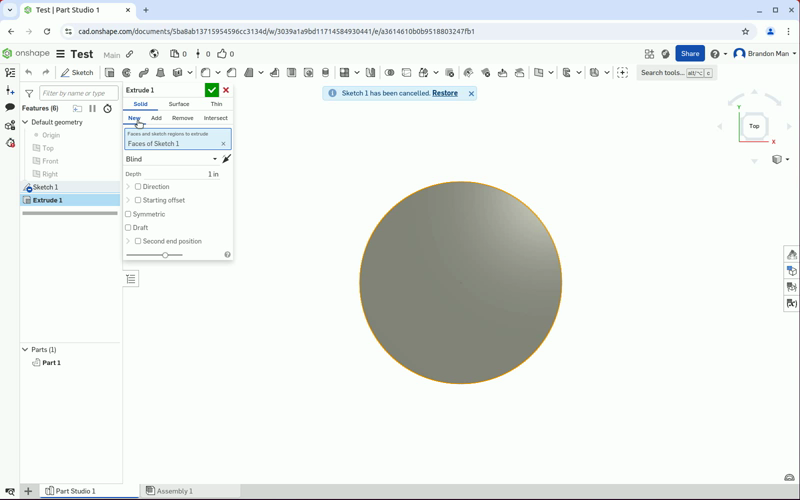
key(tab, 4)
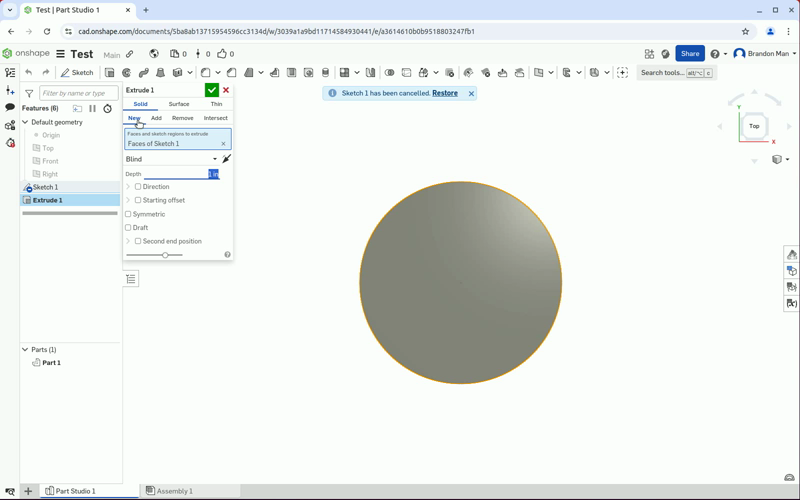
text(-6.981)
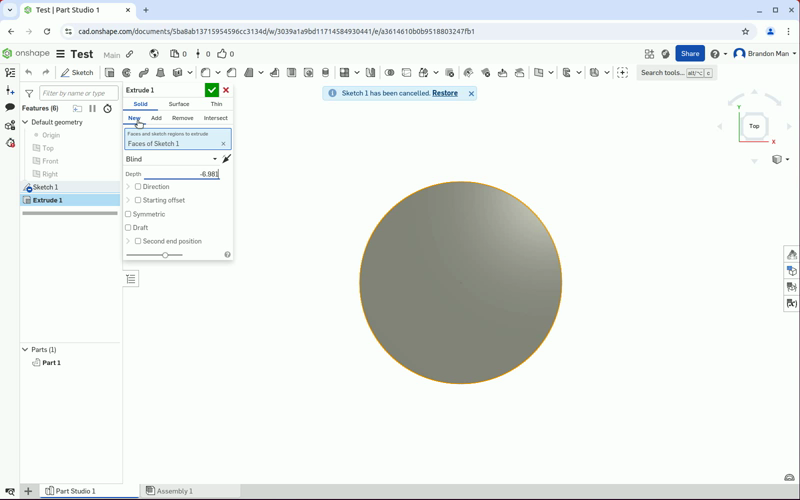
key(enter)
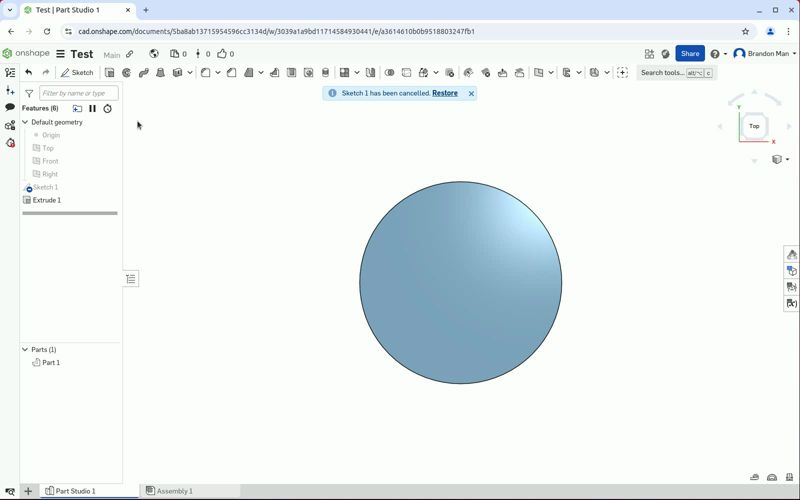
key(shift+h)
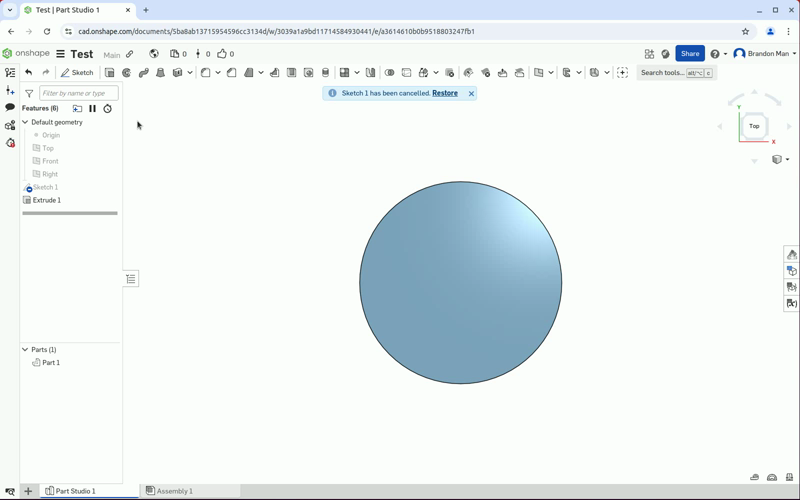
key(shift+h)
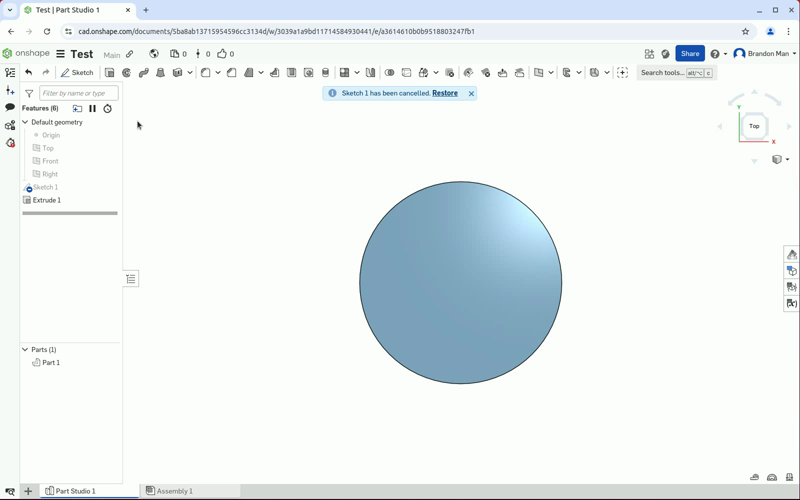
mouse_move(73, 189)
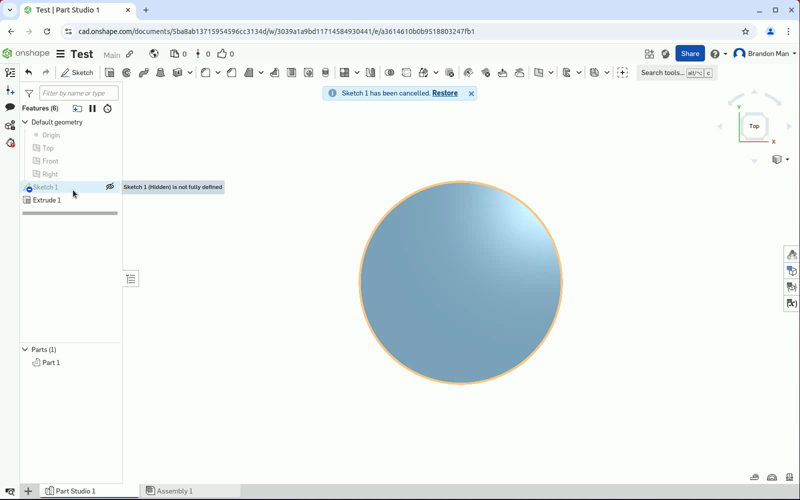
click(73, 189)
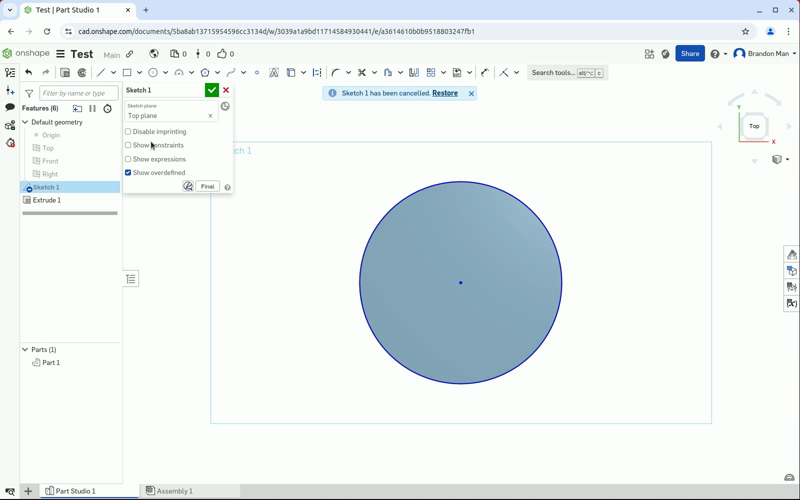
mouse_move(229, 92)
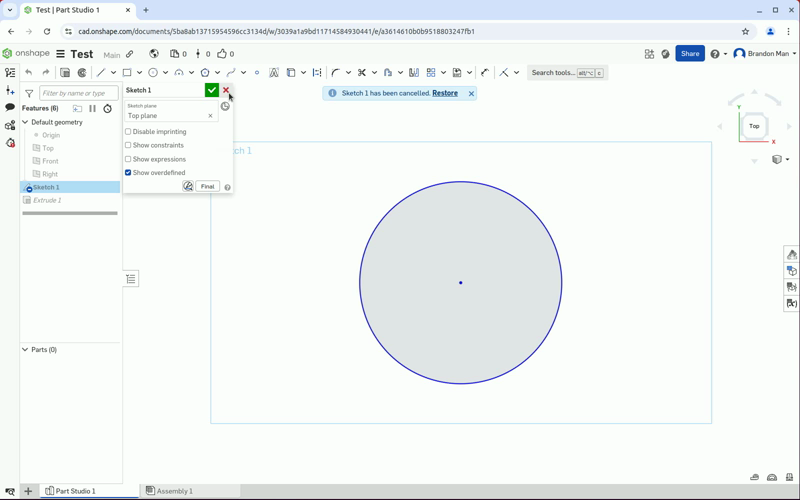
click(229, 92)
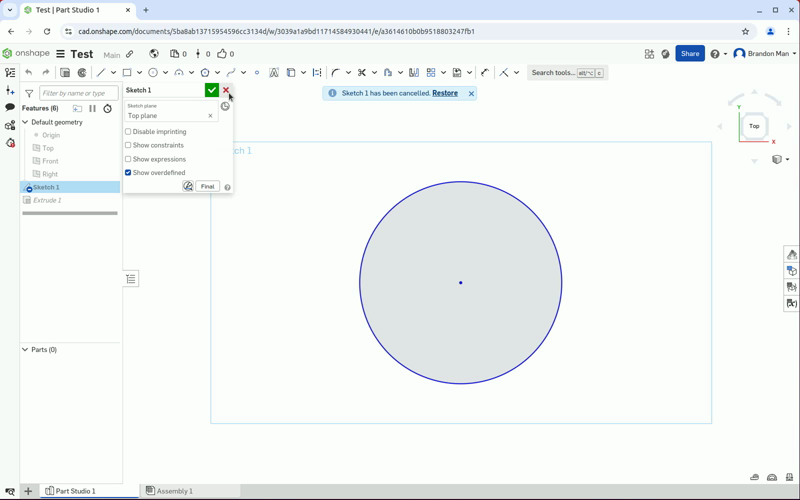
key(shift+s)
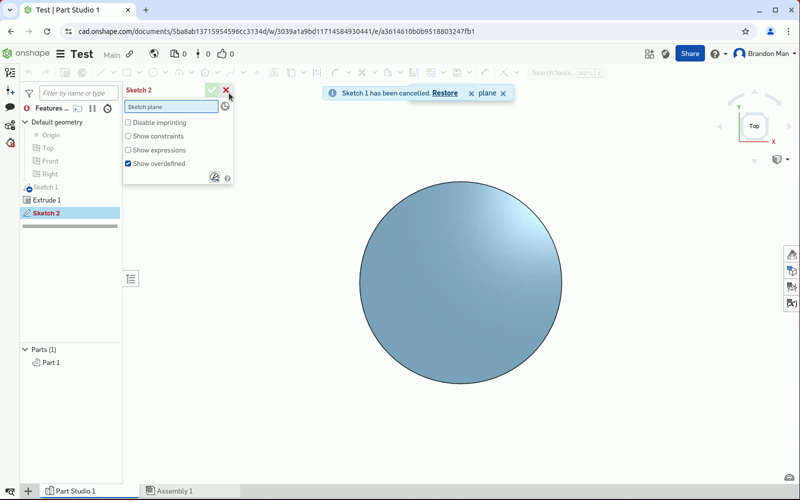
mouse_move(73, 150)
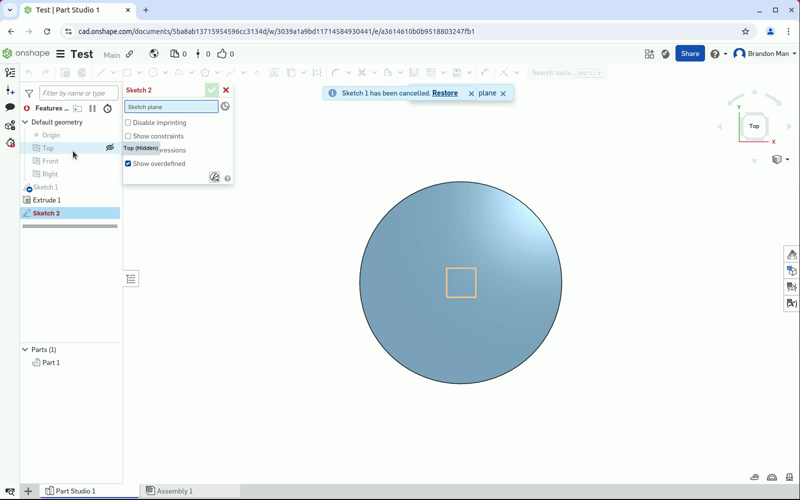
click(73, 150)
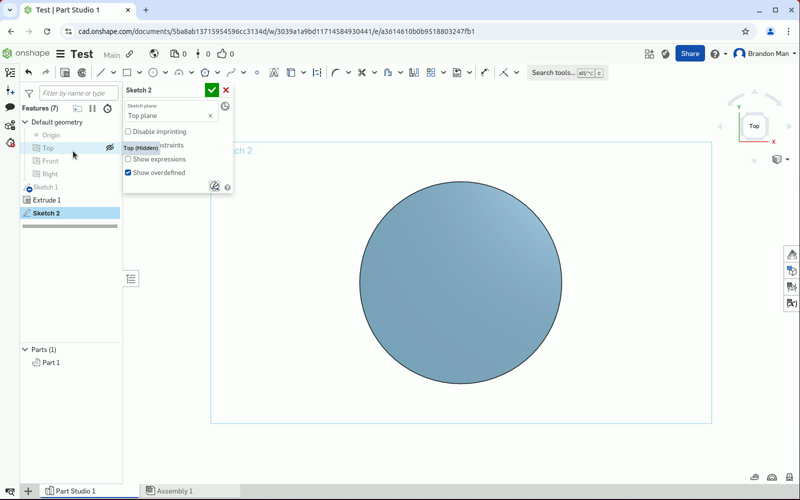
mouse_move(73, 352)
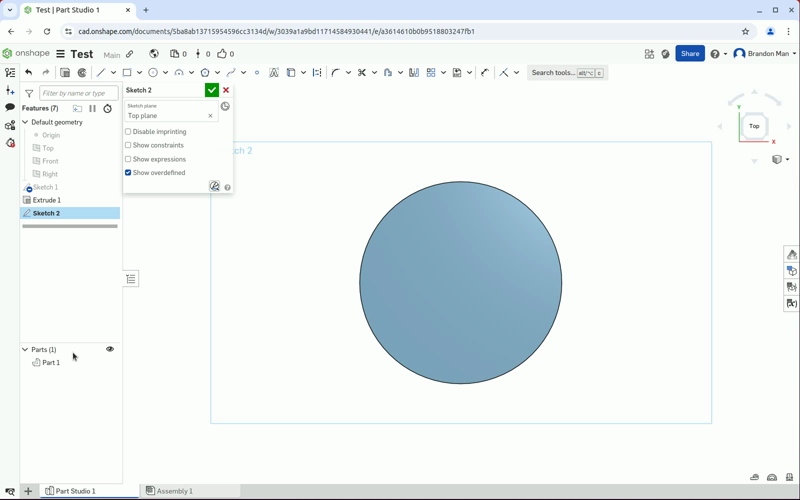
key(y)
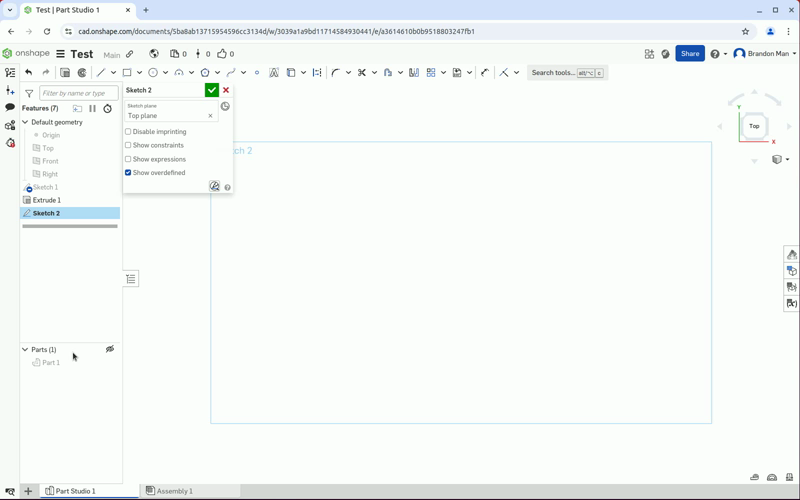
key(c)
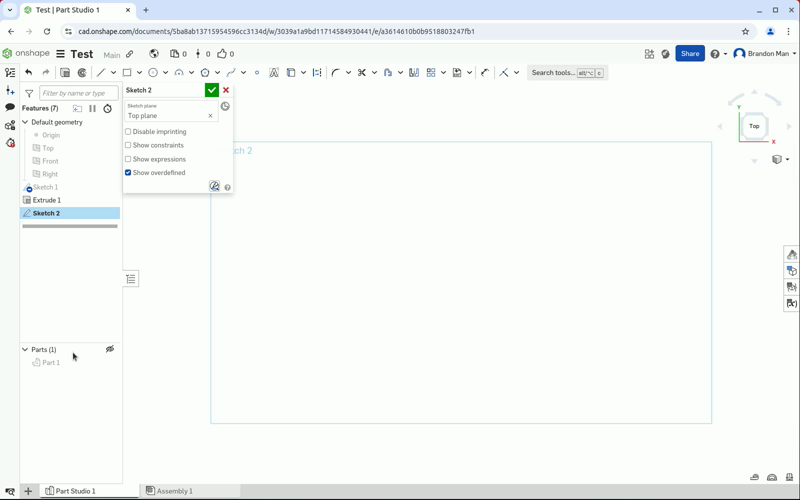
key_down(shift)
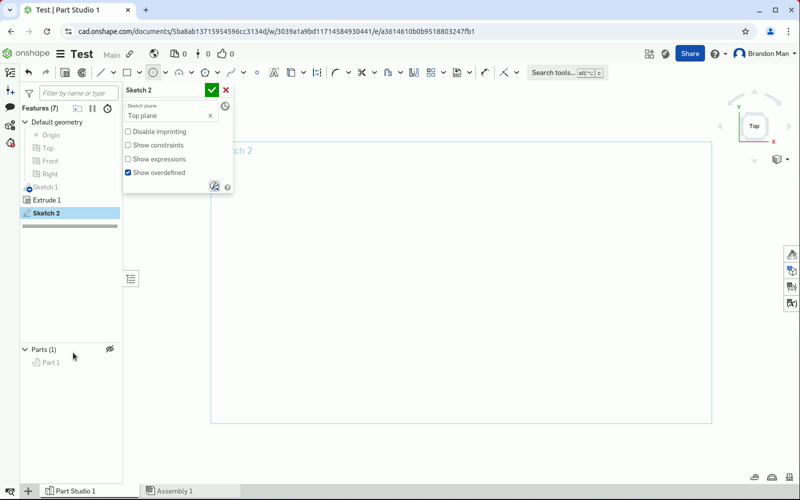
mouse_move(460, 282)
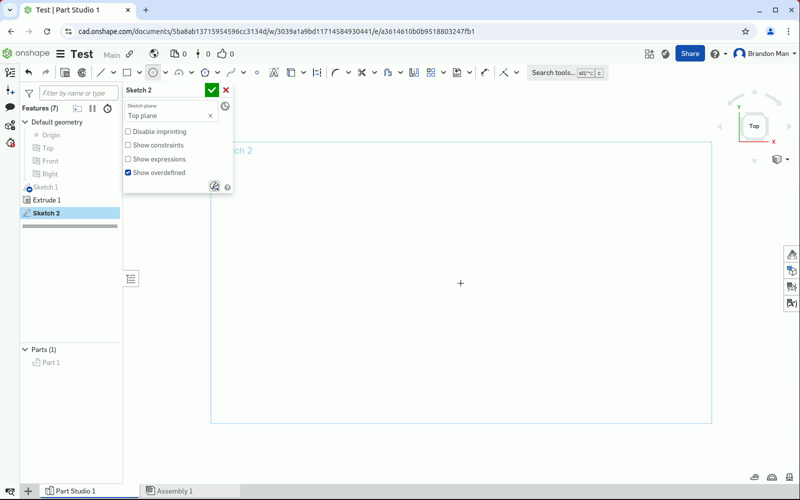
click(460, 282)
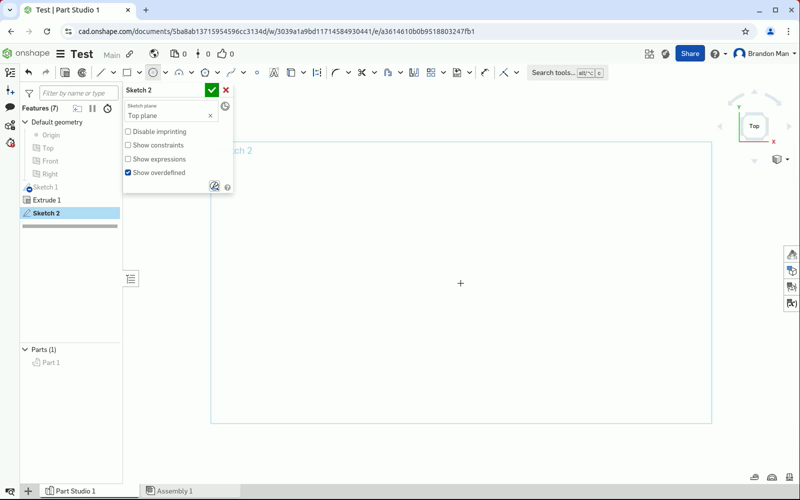
key_up(shift)
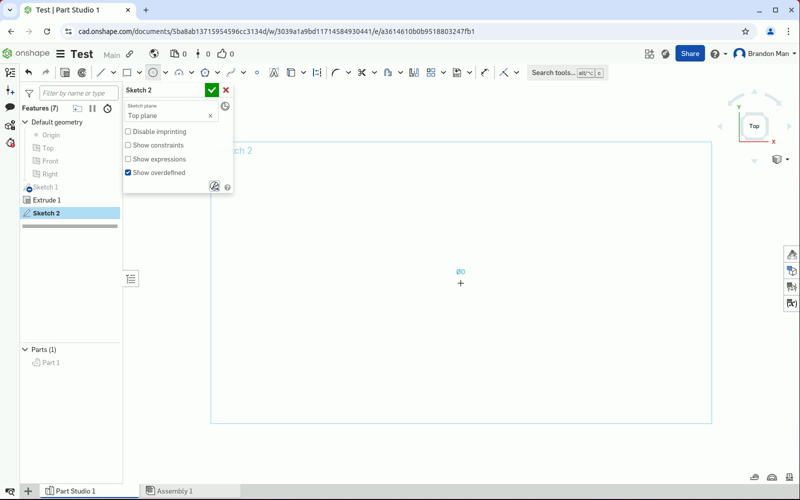
mouse_move(565, 282)
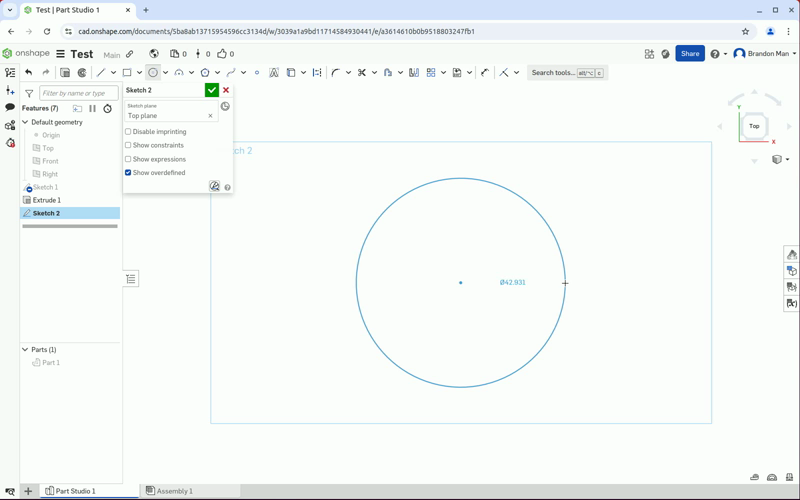
click(565, 282)
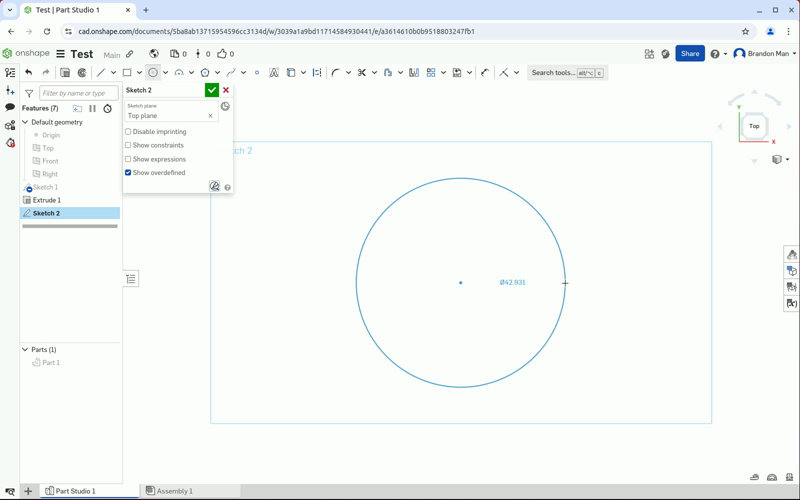
key(esc)
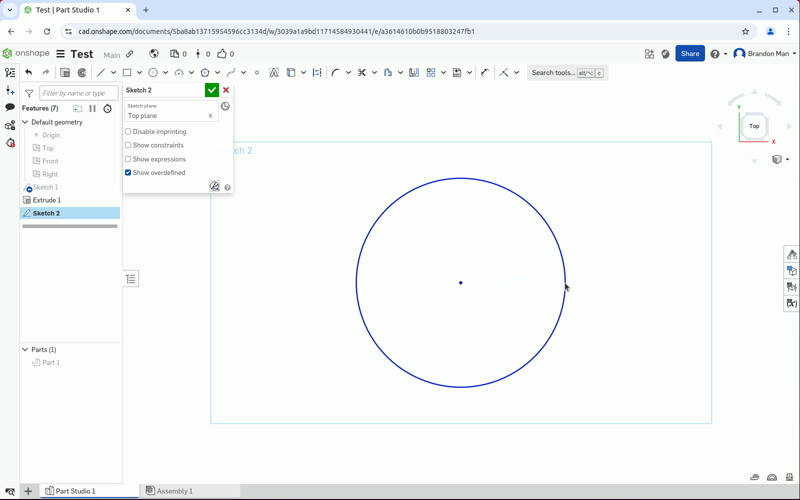
mouse_move(452, 295)
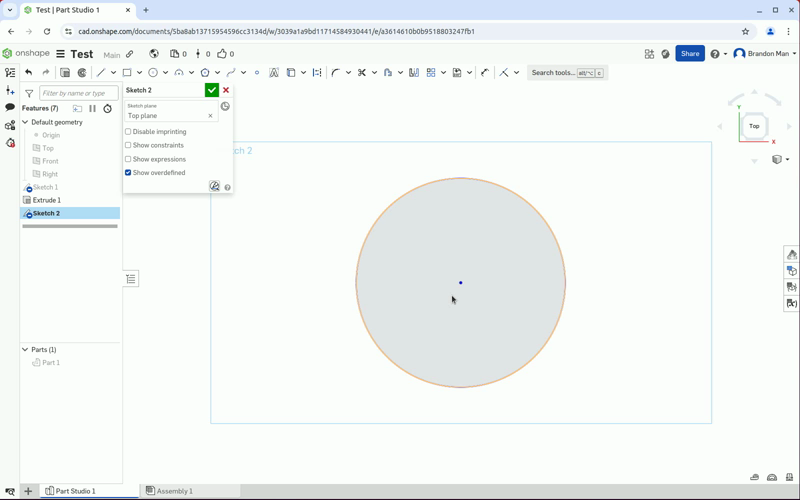
click(452, 295)
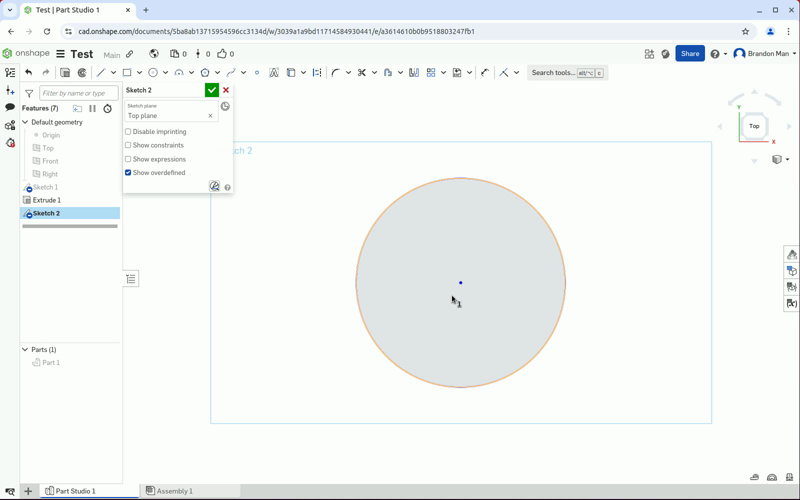
mouse_move(73, 352)
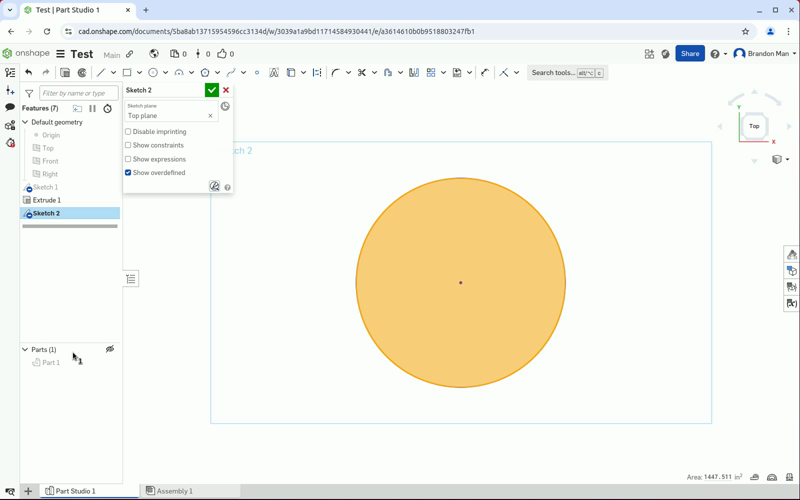
key(shift+y)
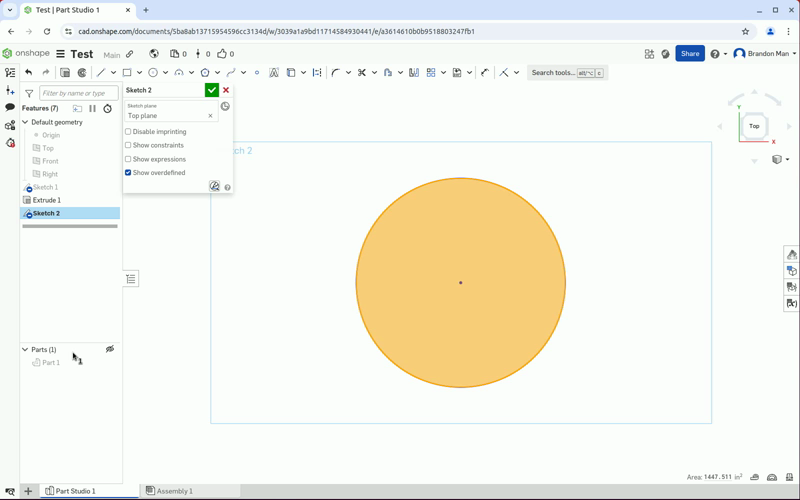
key(shift+e)
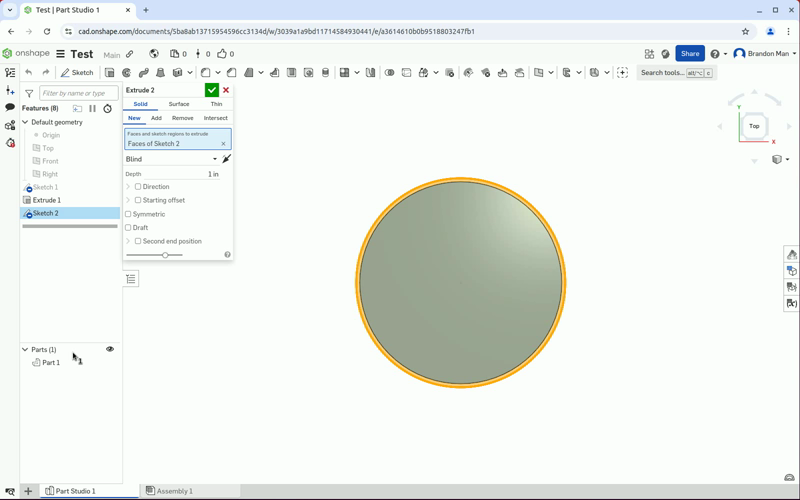
mouse_move(143, 106)
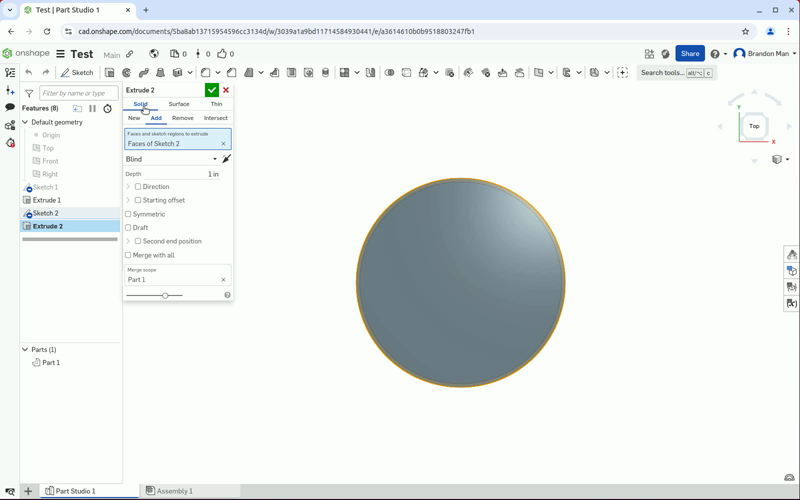
click(143, 106)
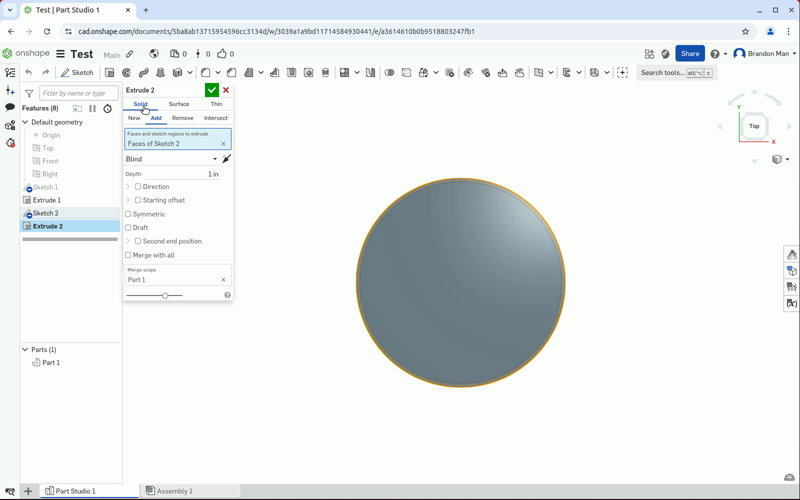
mouse_move(137, 120)
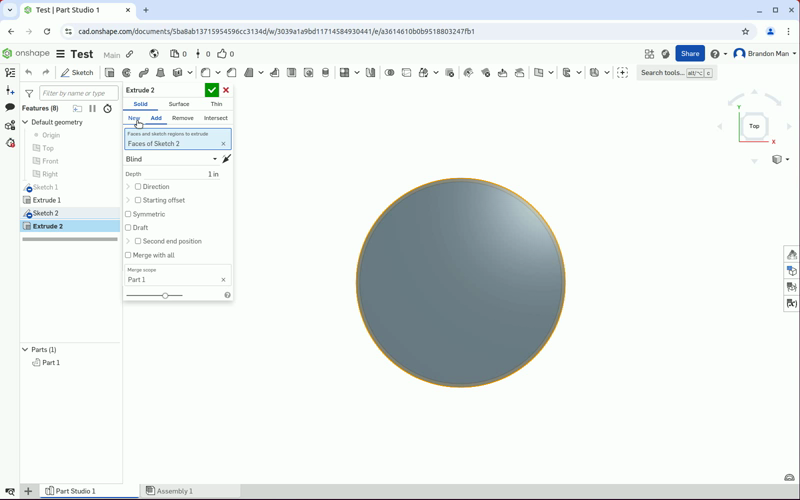
click(137, 120)
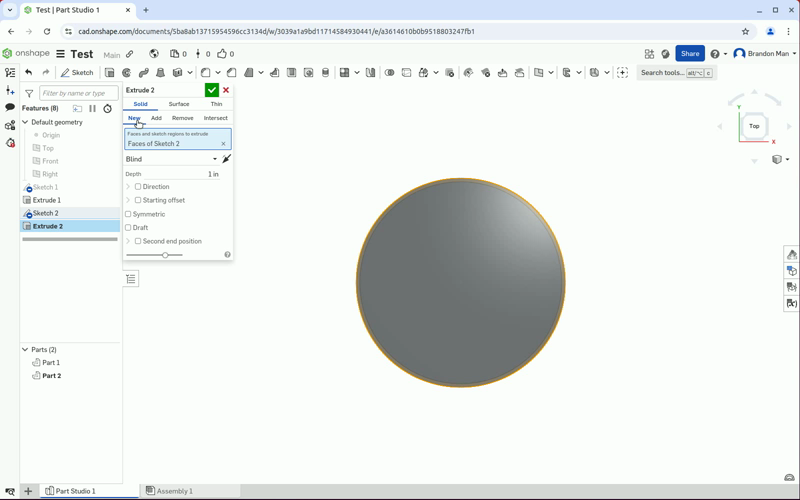
key(tab, 4)
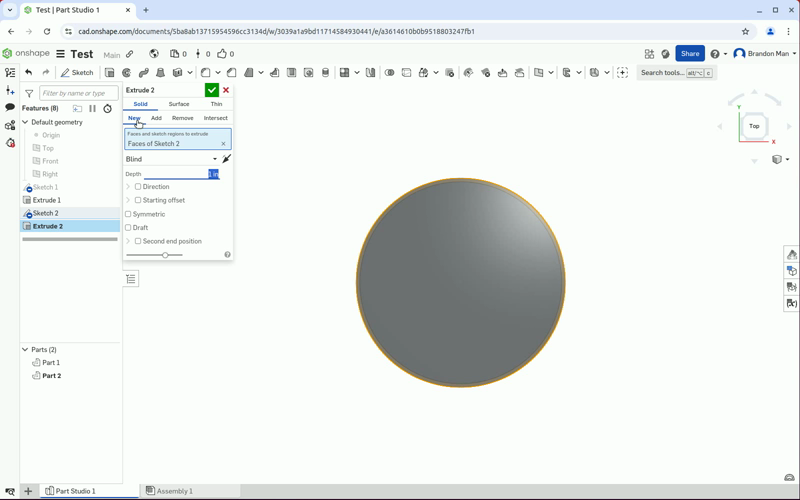
text(-23.108)
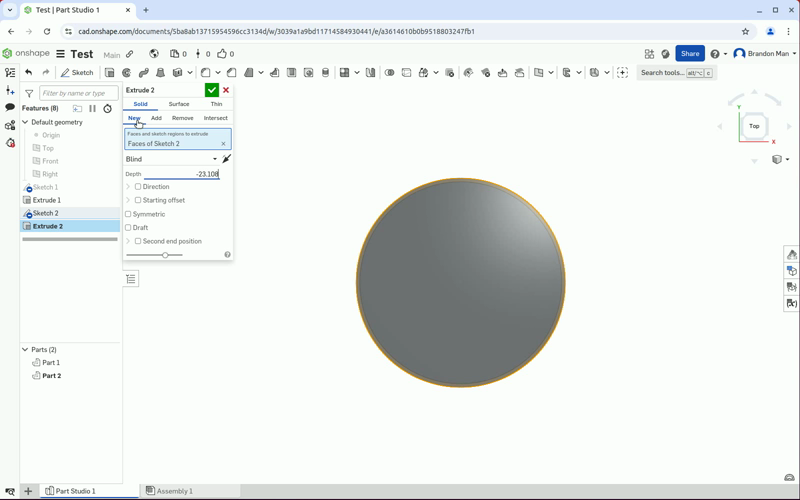
key(enter)
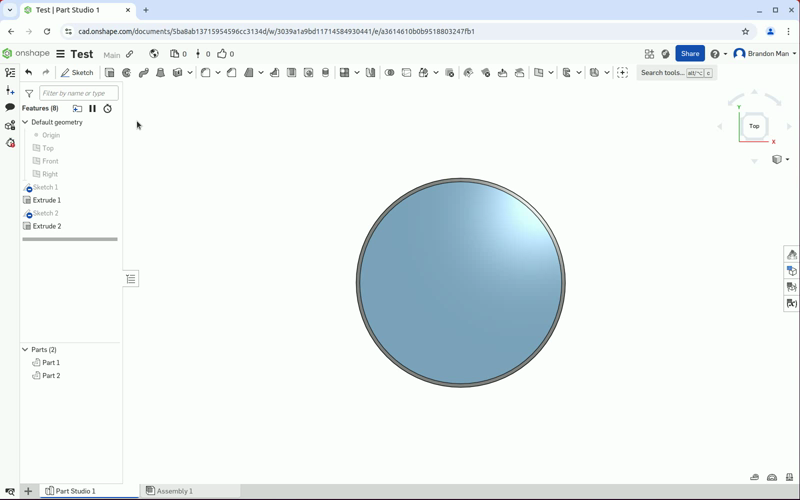
key(shift+h)
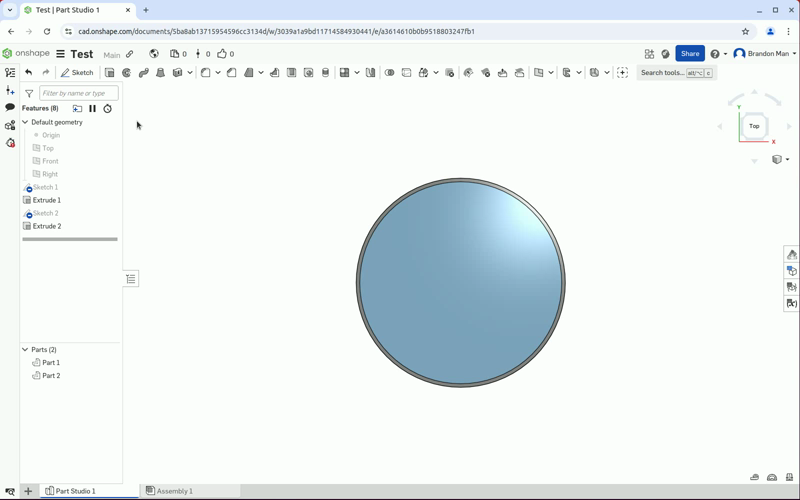
key(shift+h)
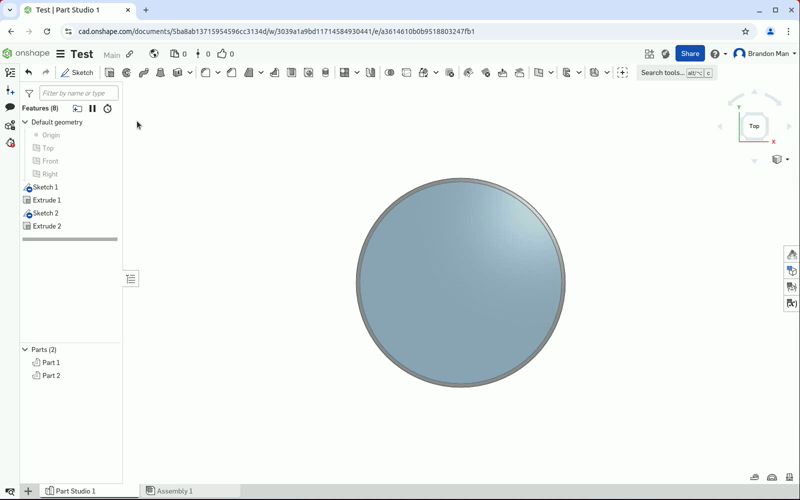
key(shift+7)
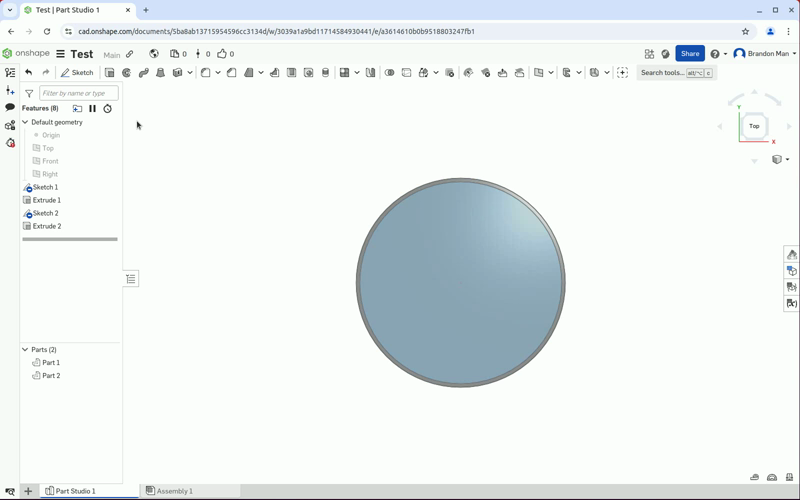
key(up, 3)
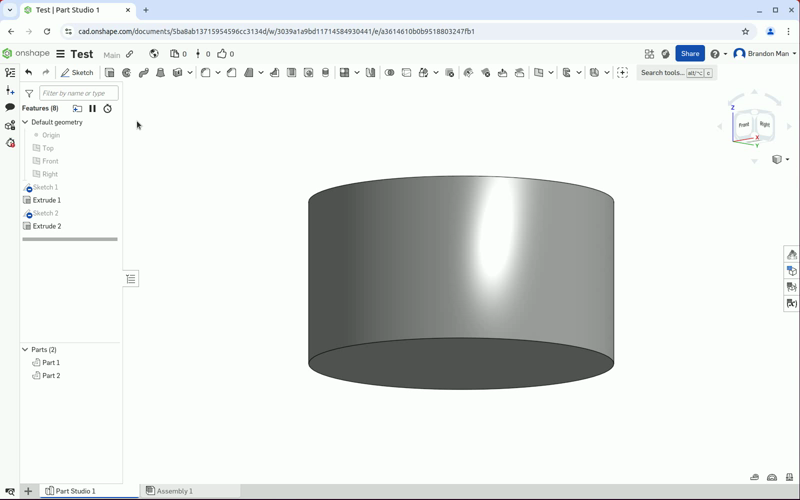
key(left, 3)
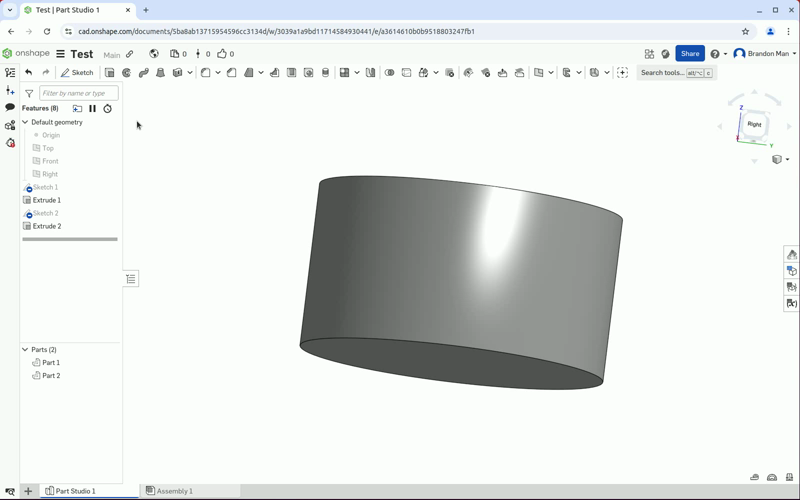
key(right, 3)
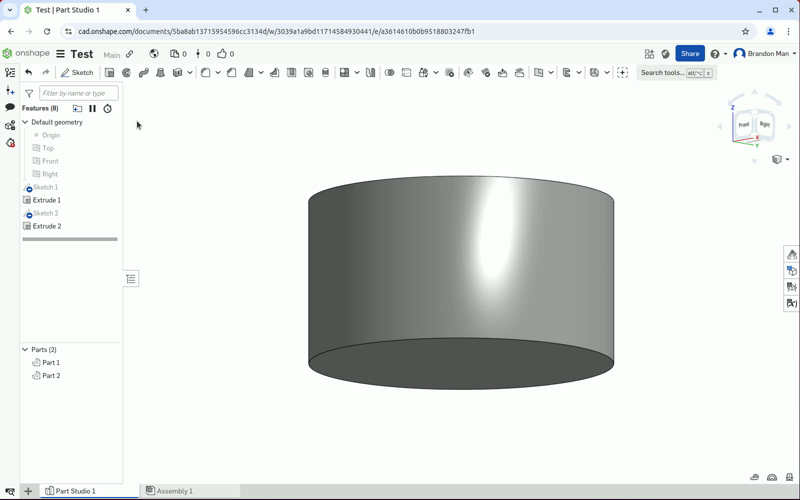
key(down, 3)
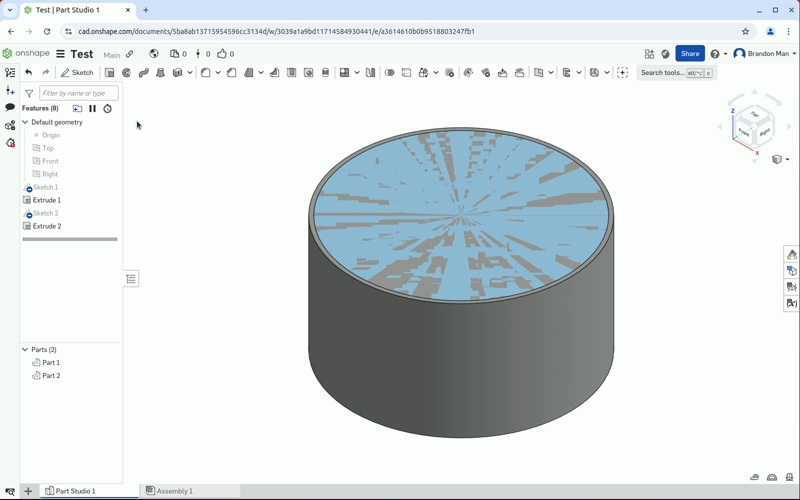
mouse_move(73, 189)
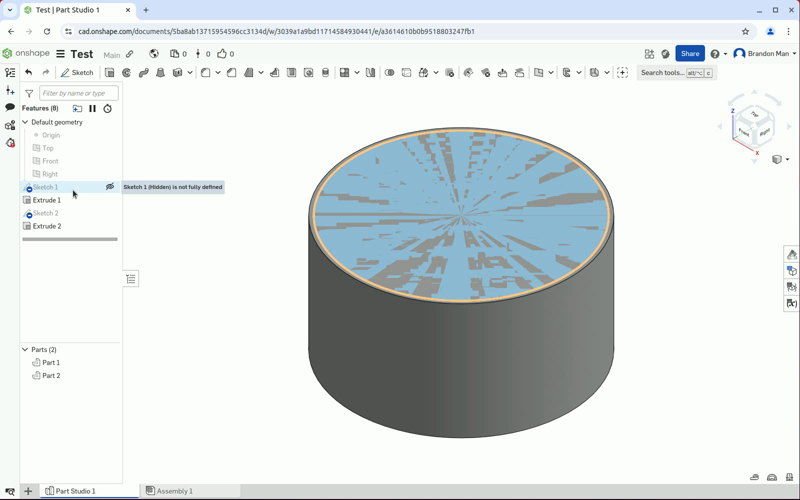
click(73, 189)